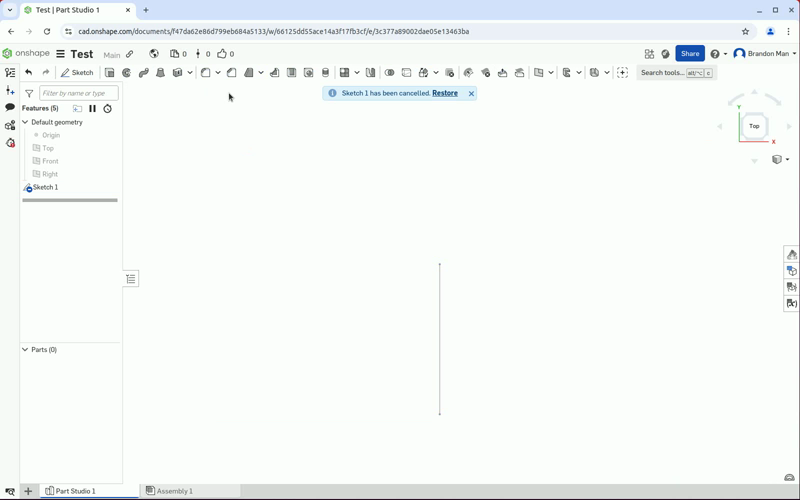
key(shift+h)
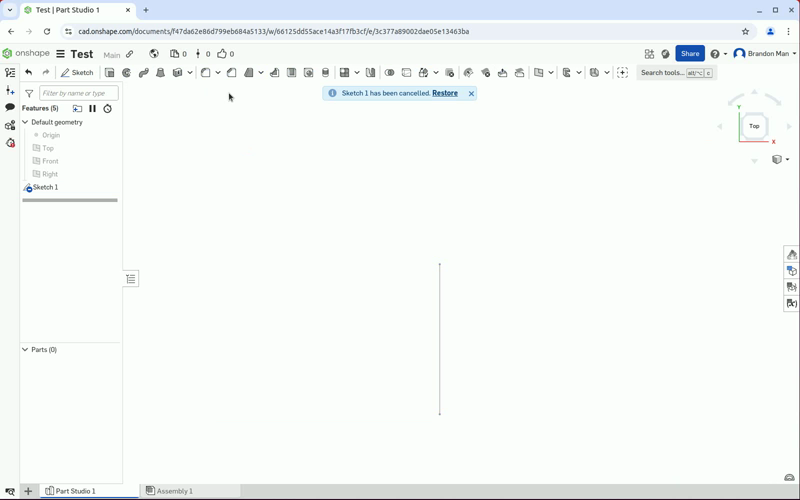
key(shift+s)
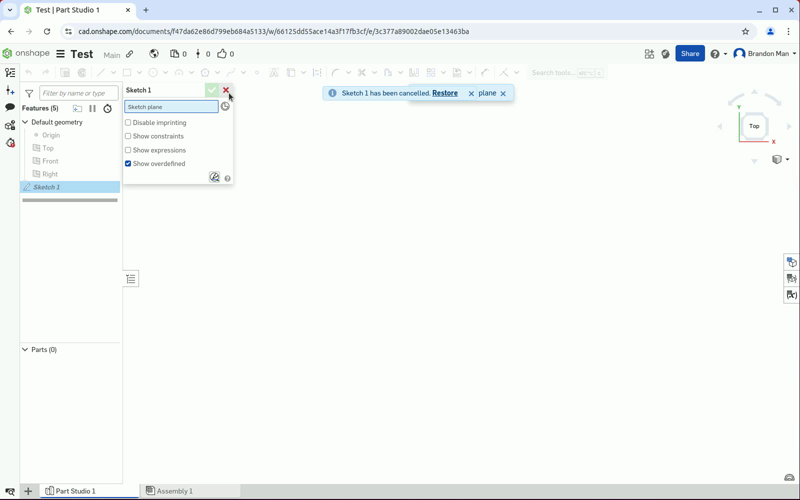
mouse_move(73, 150)
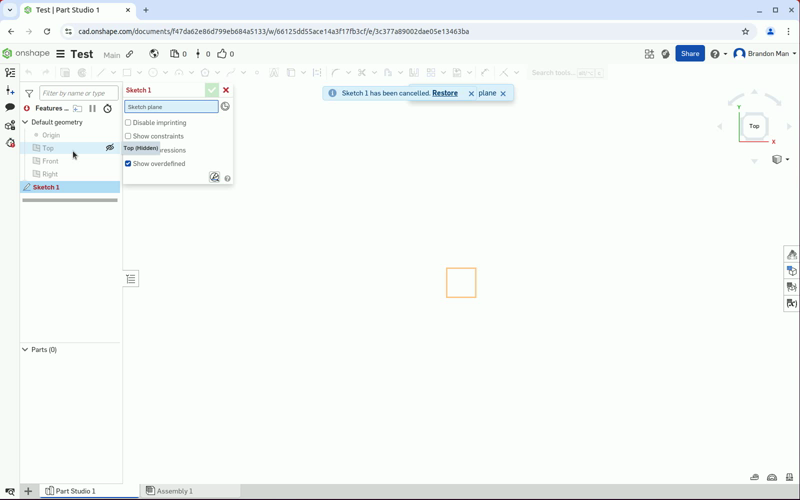
click(73, 150)
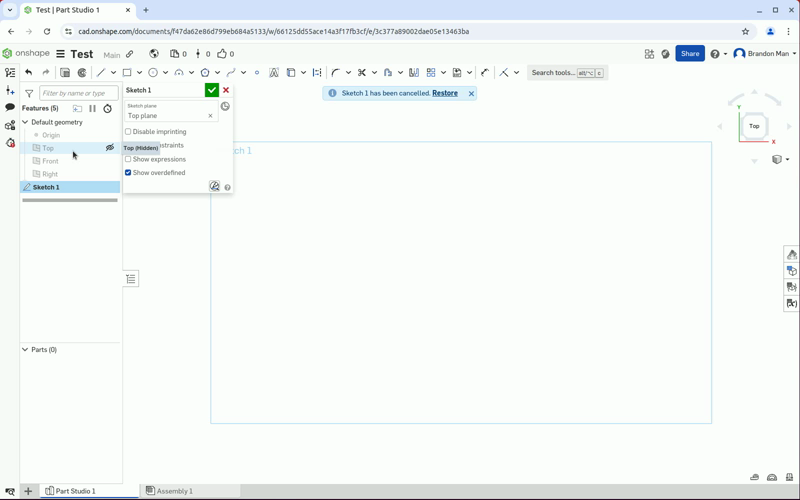
mouse_move(73, 352)
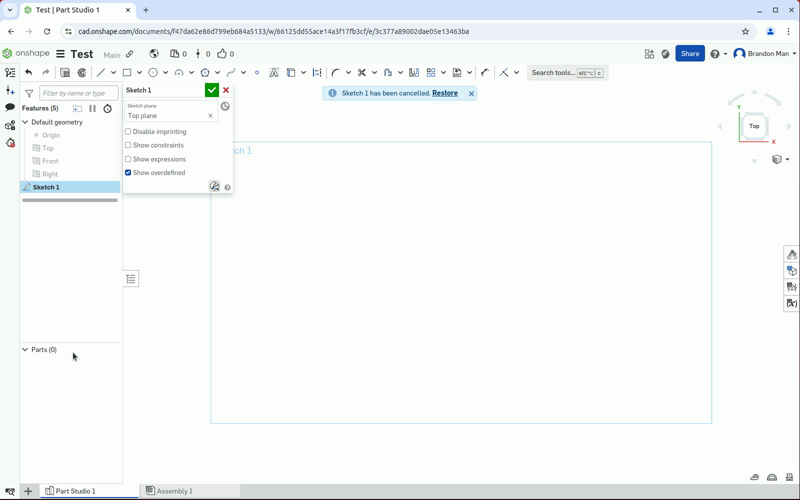
key(y)
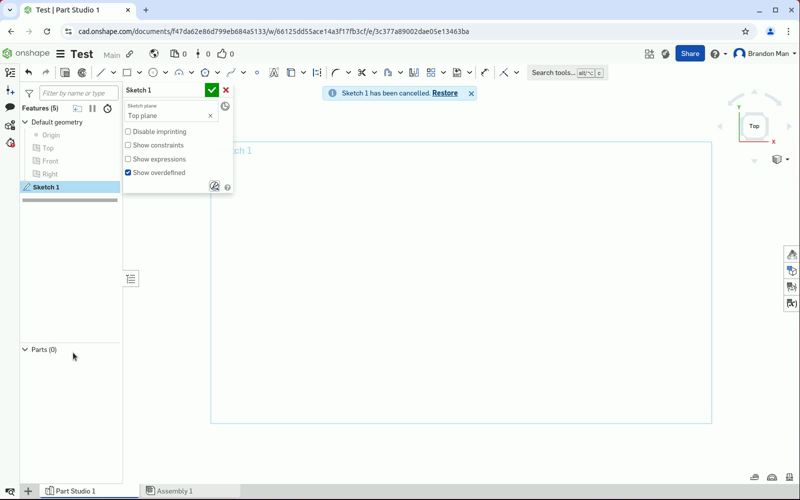
key(c)
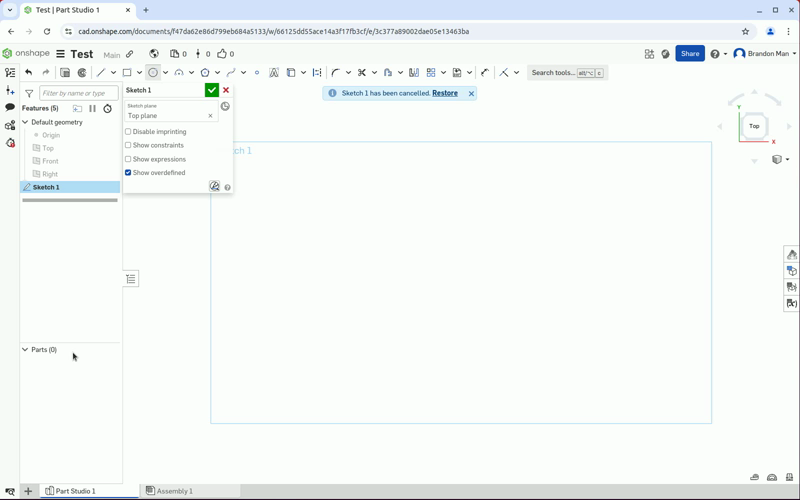
key_down(shift)
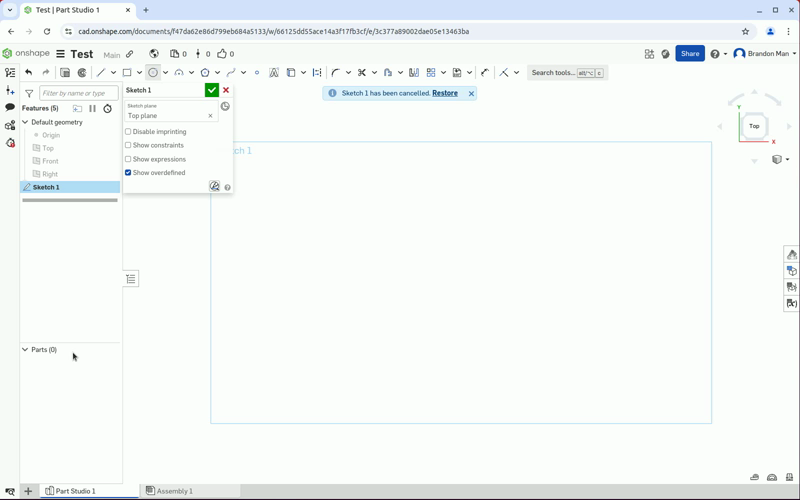
mouse_move(393, 339)
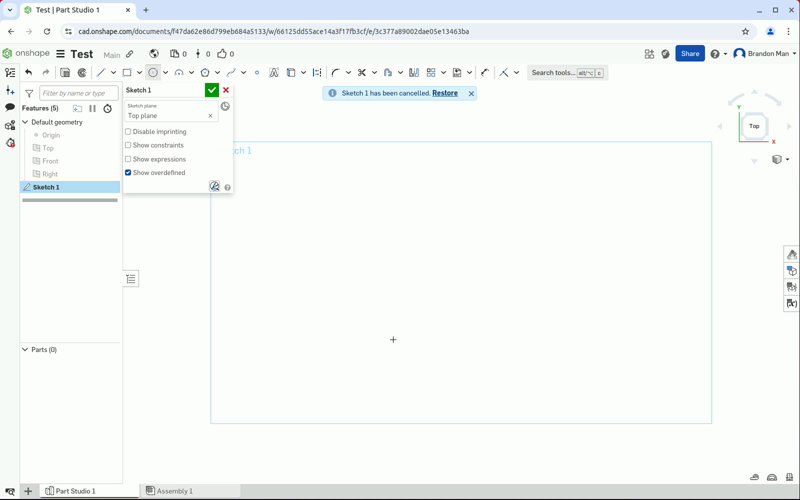
click(393, 339)
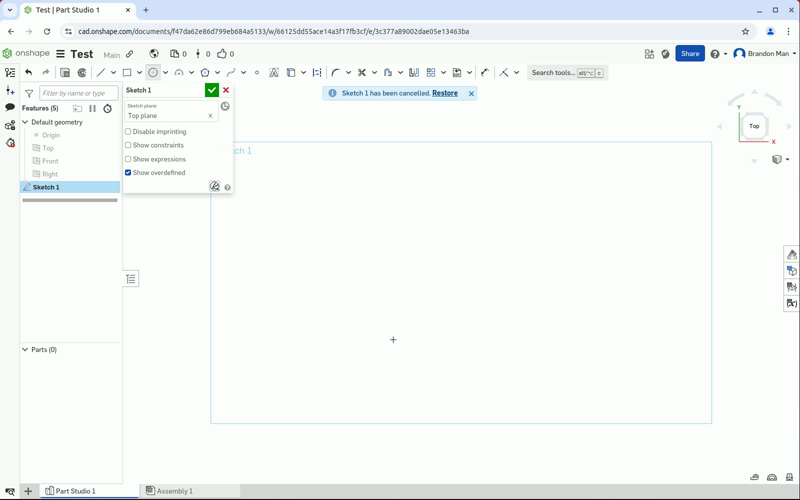
key_up(shift)
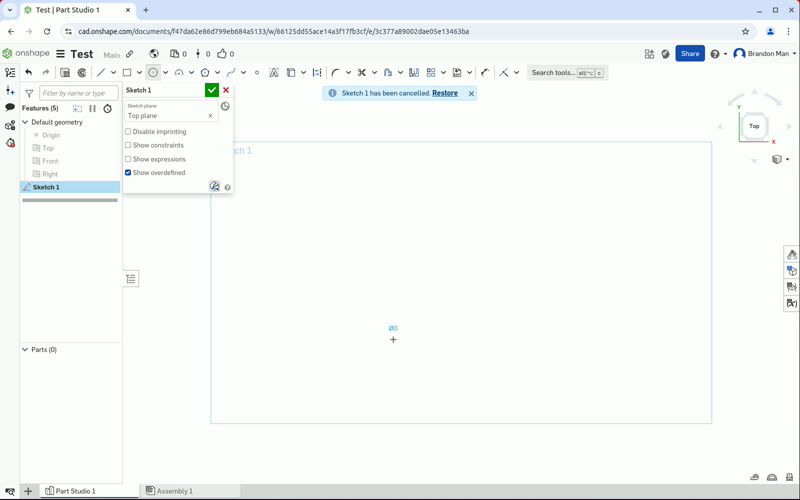
mouse_move(421, 339)
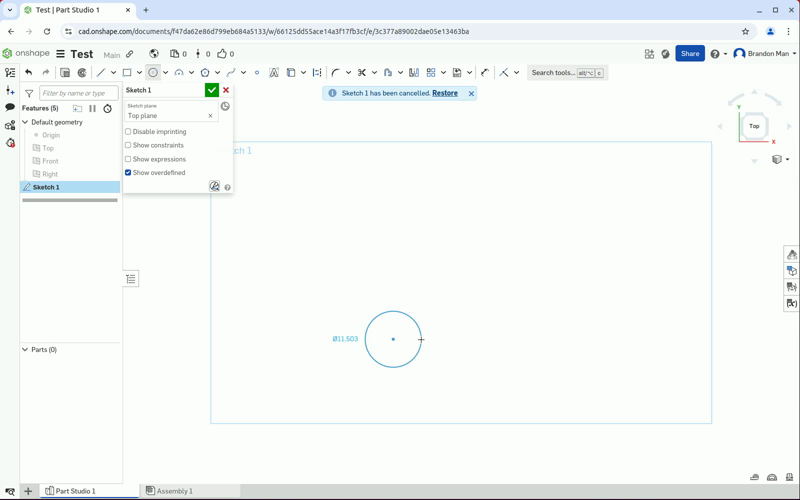
click(421, 339)
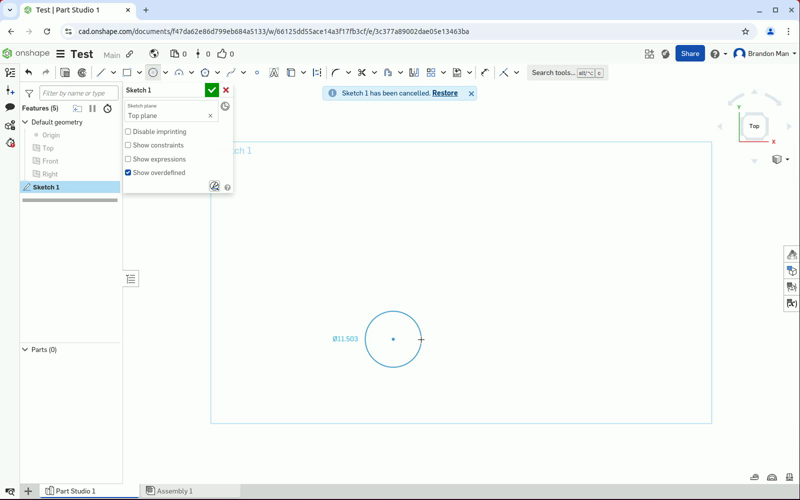
key(esc)
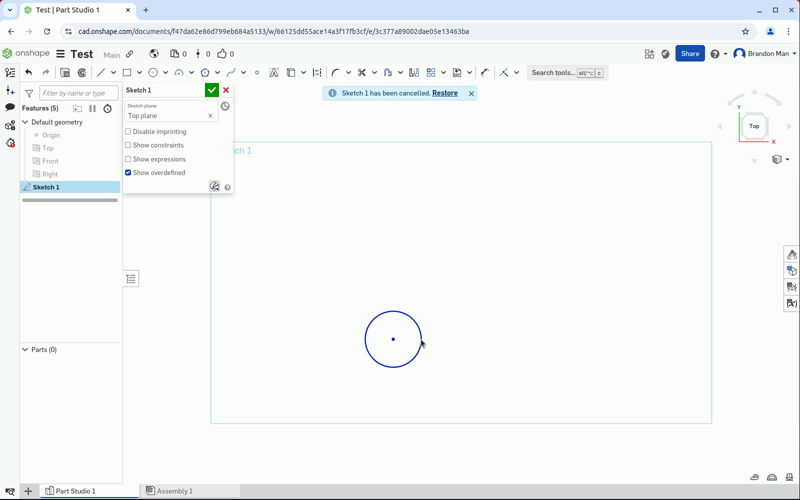
mouse_move(400, 355)
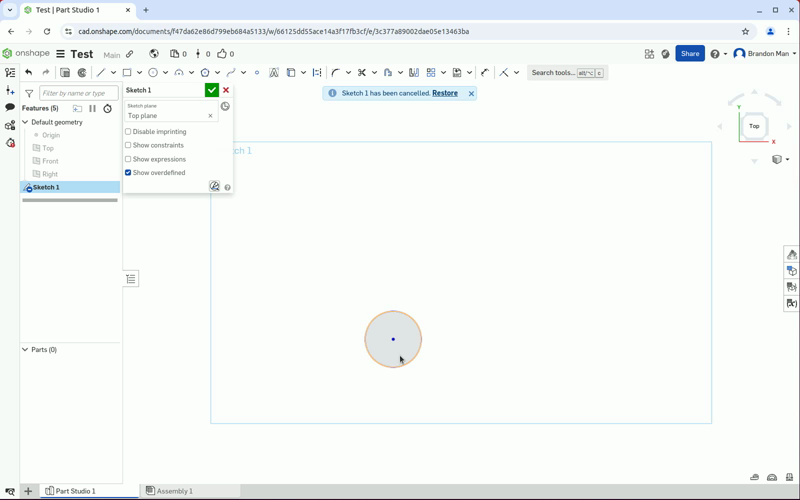
click(400, 355)
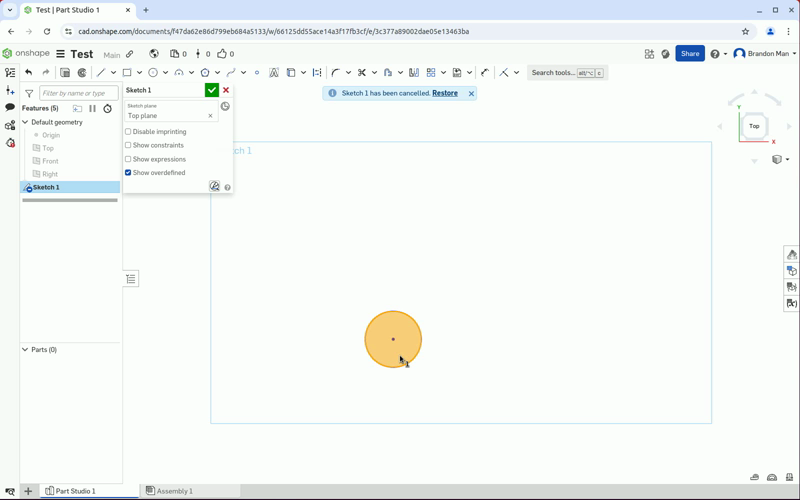
mouse_move(73, 352)
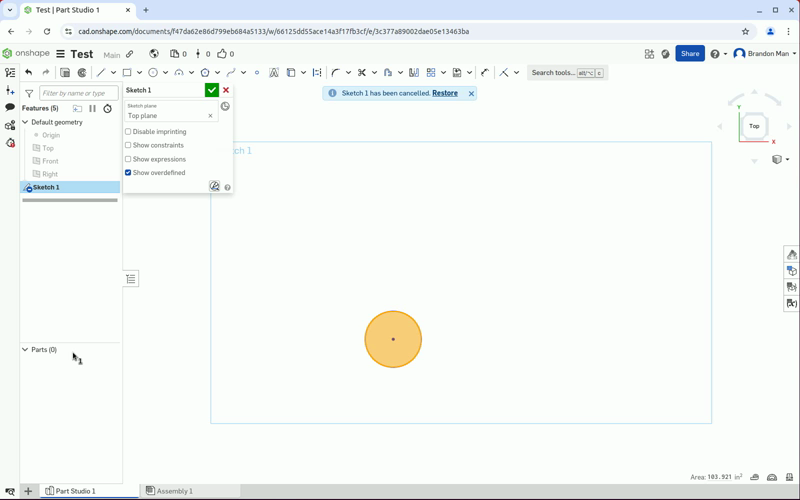
key(shift+y)
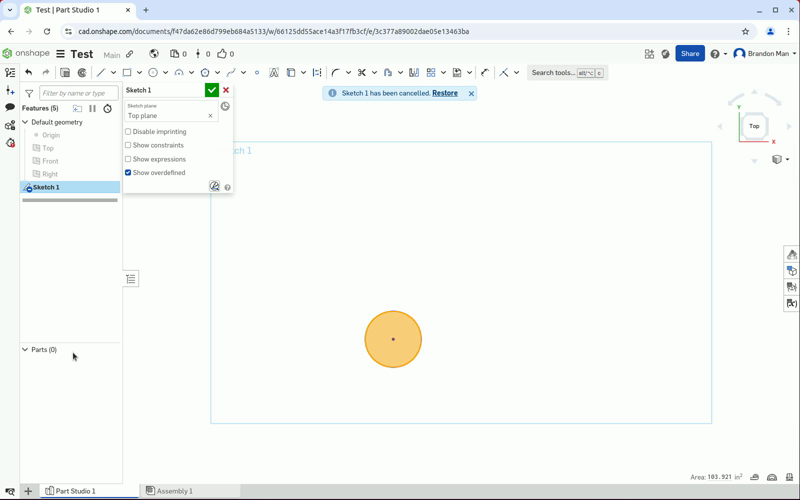
key(shift+e)
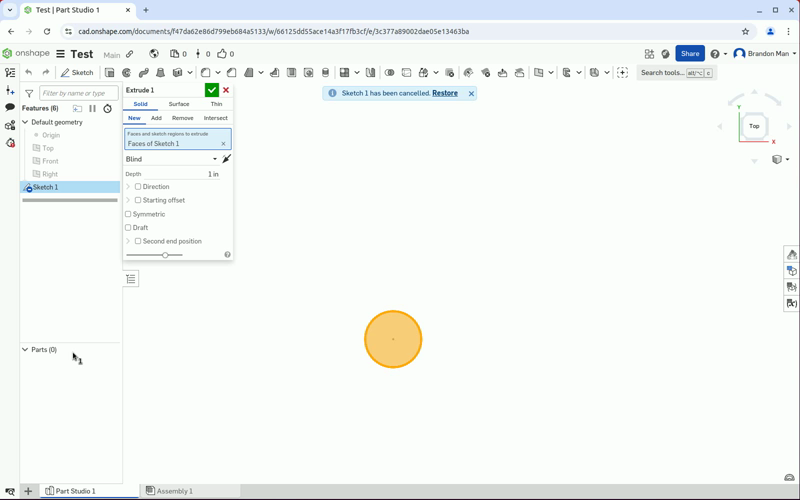
mouse_move(143, 106)
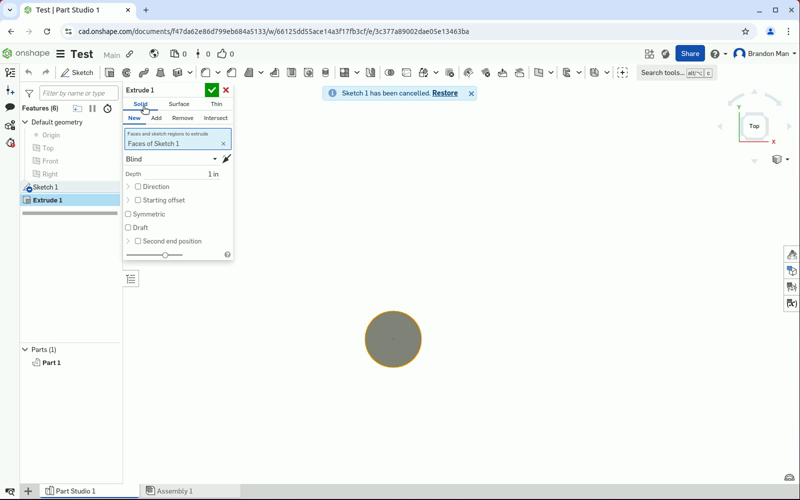
click(143, 106)
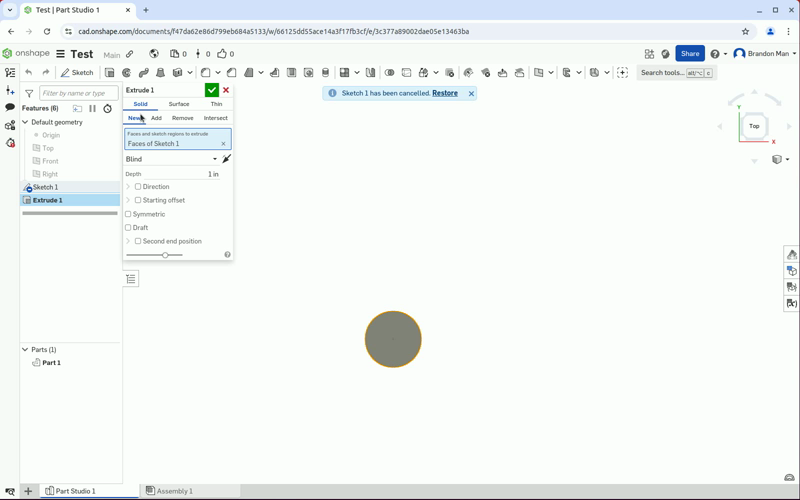
mouse_move(137, 120)
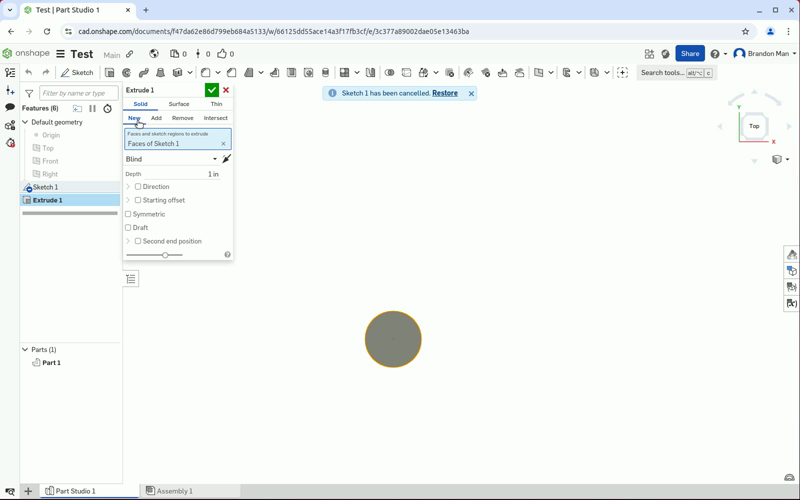
click(137, 120)
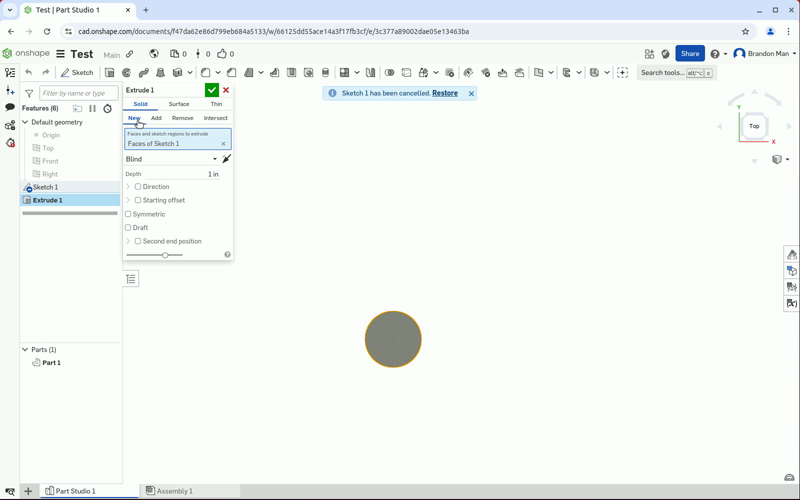
key(tab, 4)
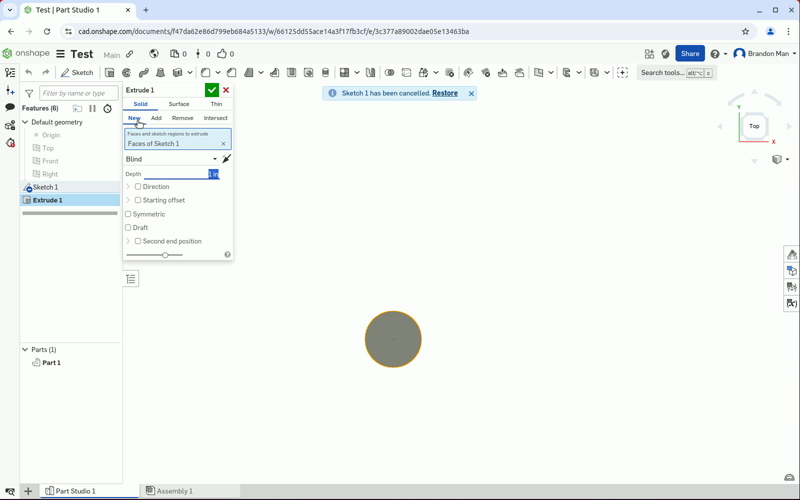
text(18.535)
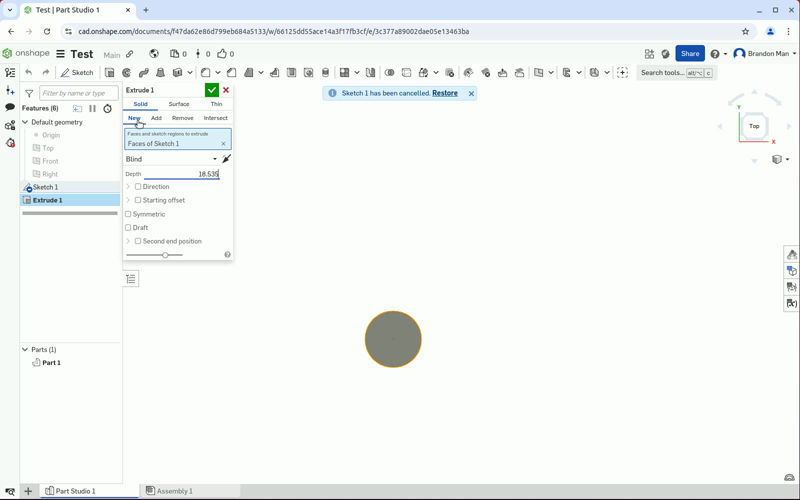
key(enter)
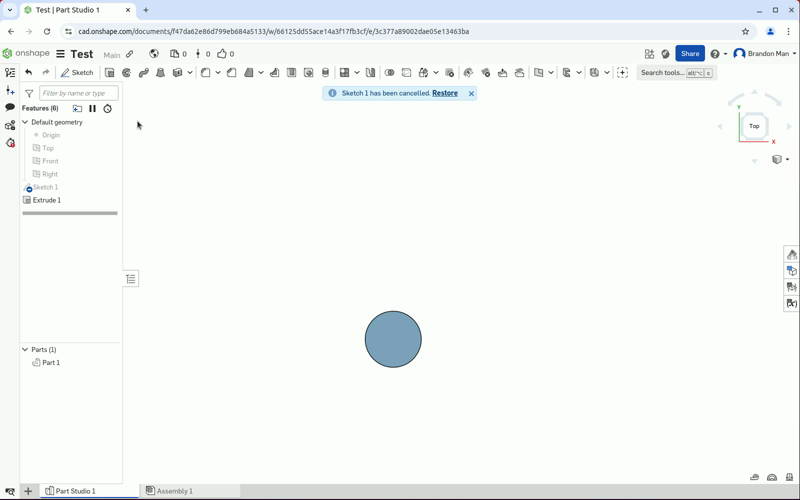
key(shift+h)
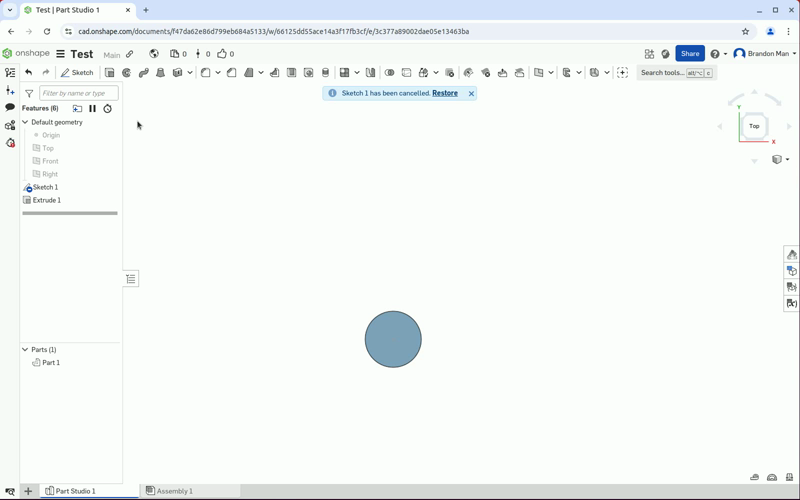
key(shift+h)
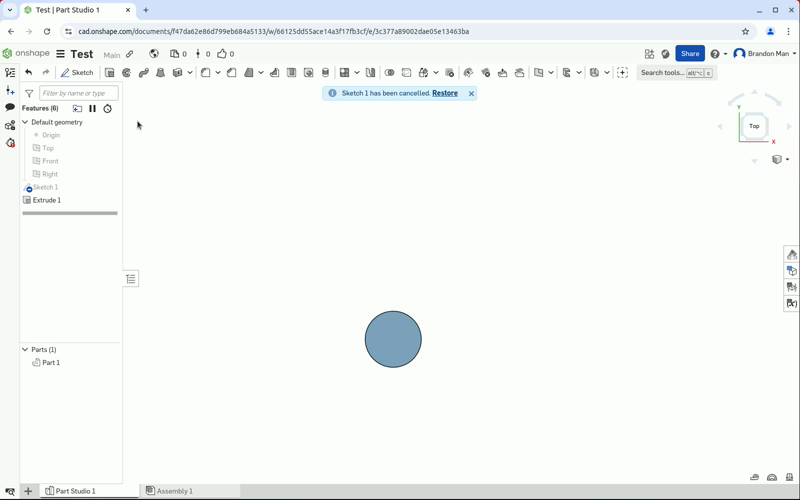
mouse_move(73, 189)
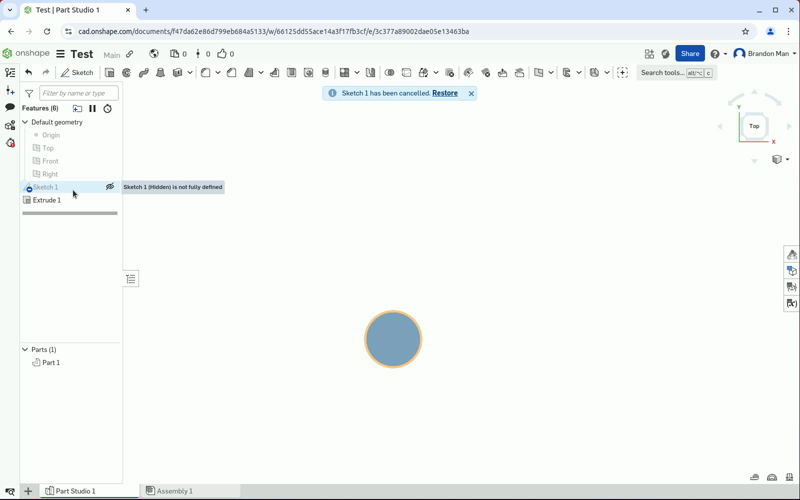
click(73, 189)
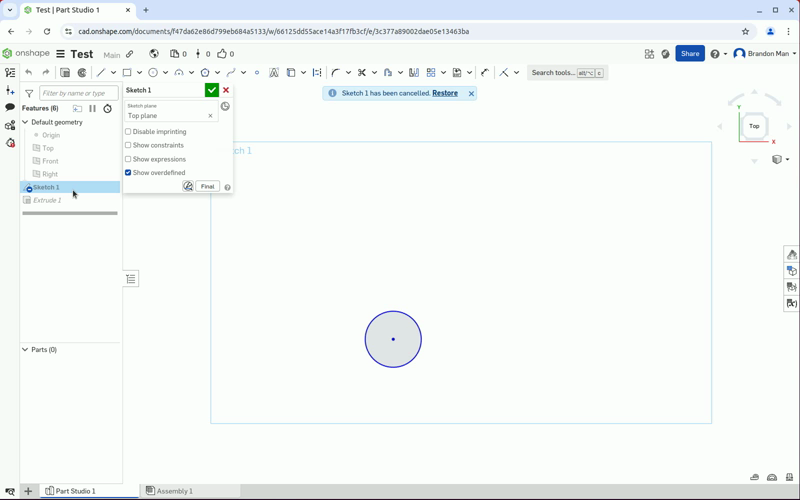
mouse_move(229, 92)
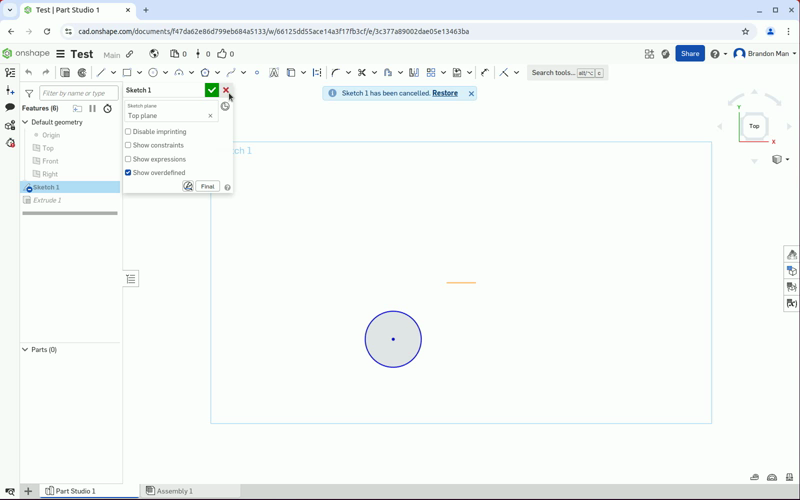
click(229, 92)
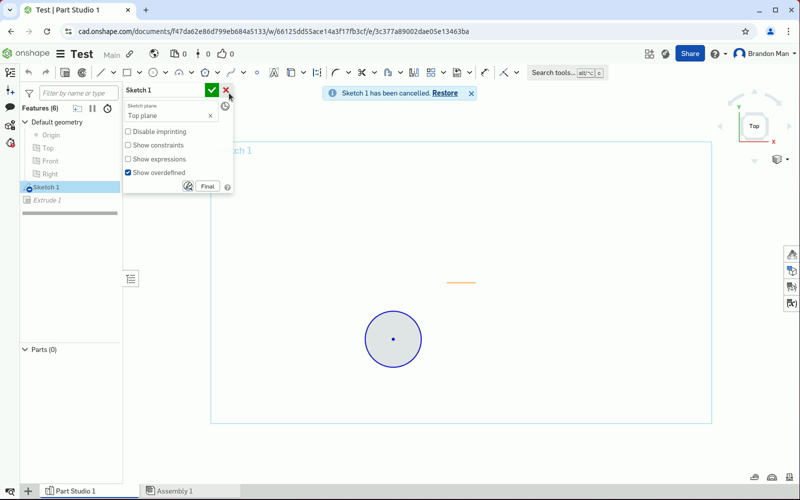
key(shift+s)
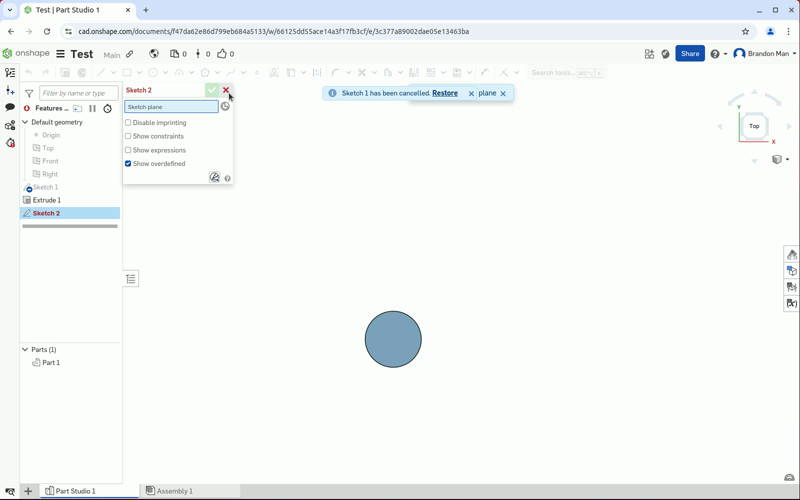
mouse_move(73, 150)
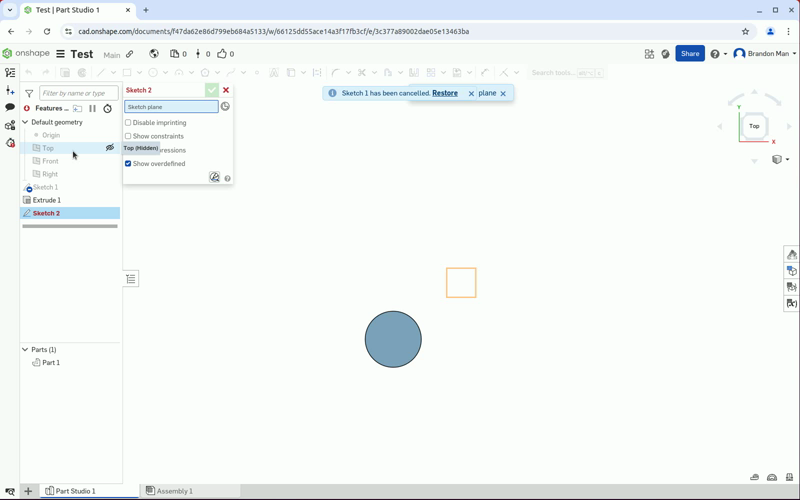
click(73, 150)
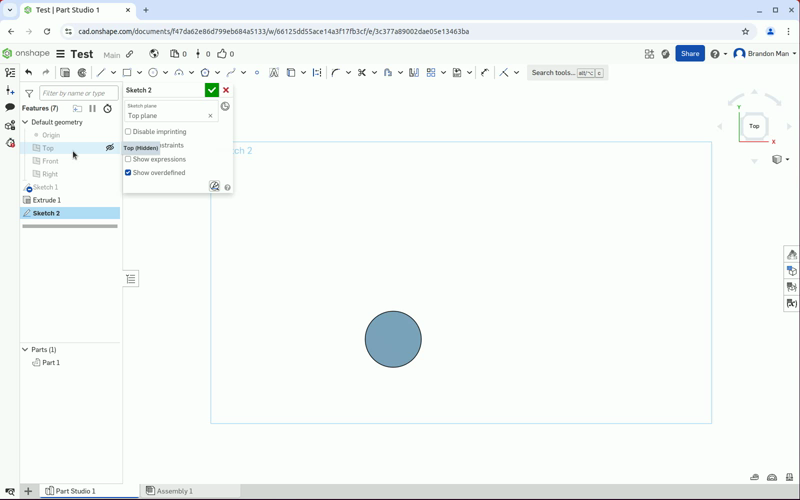
mouse_move(73, 352)
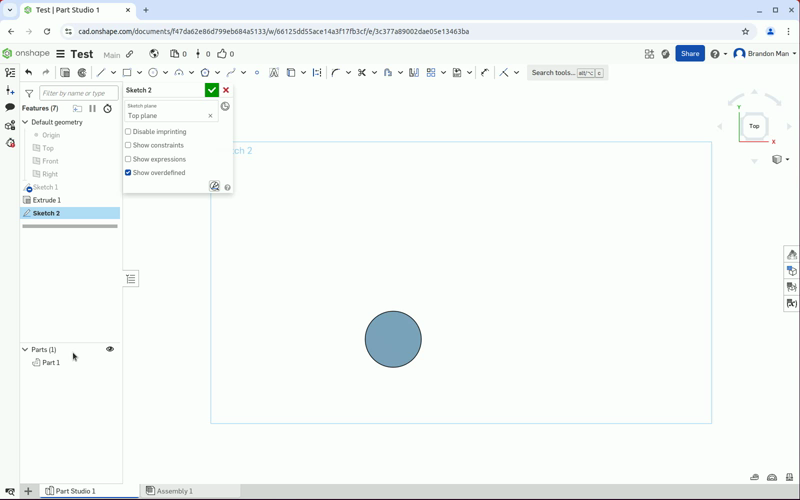
key(y)
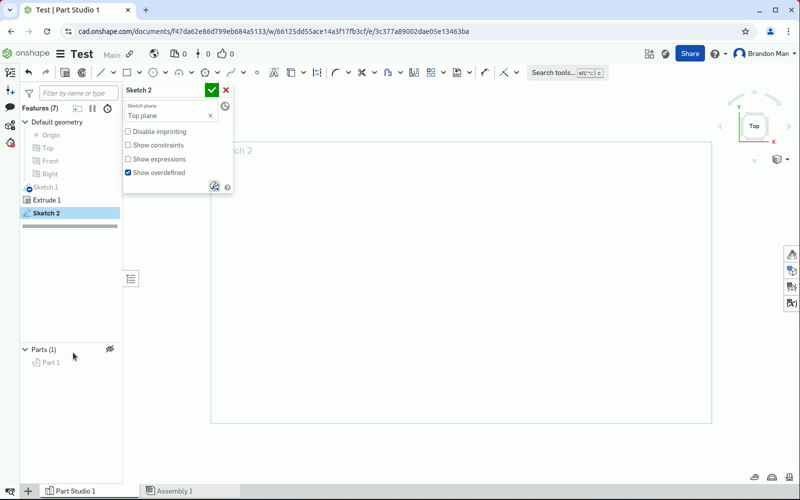
key(l)
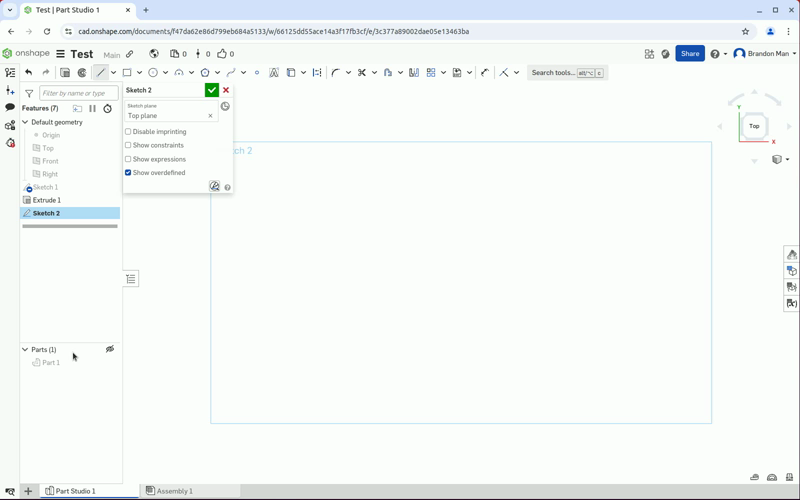
key_down(shift)
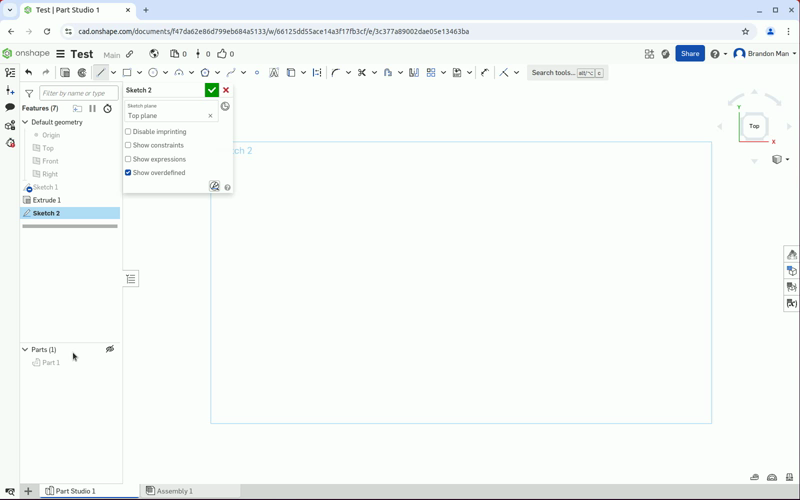
mouse_move(348, 395)
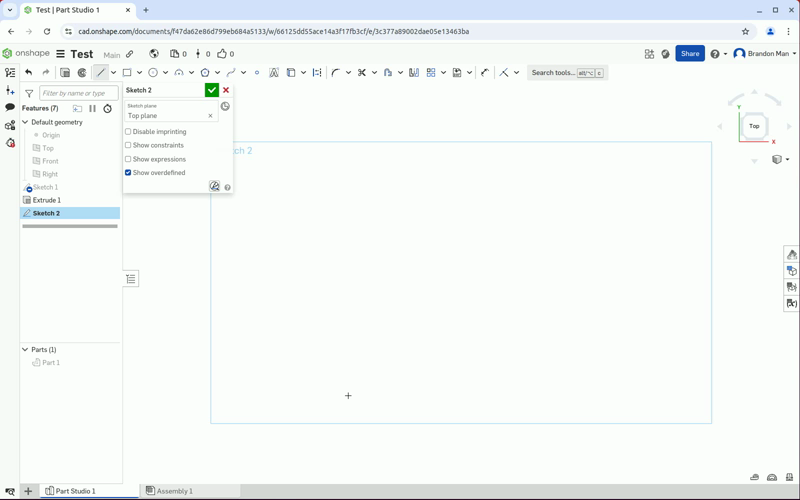
click(348, 395)
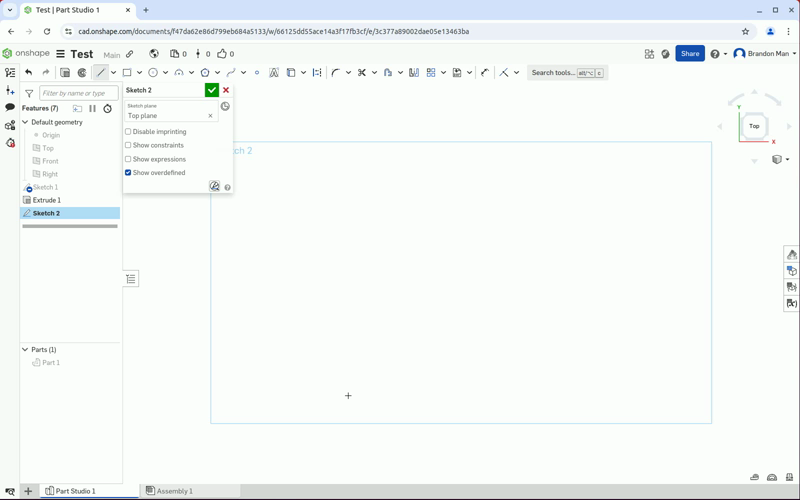
key_up(shift)
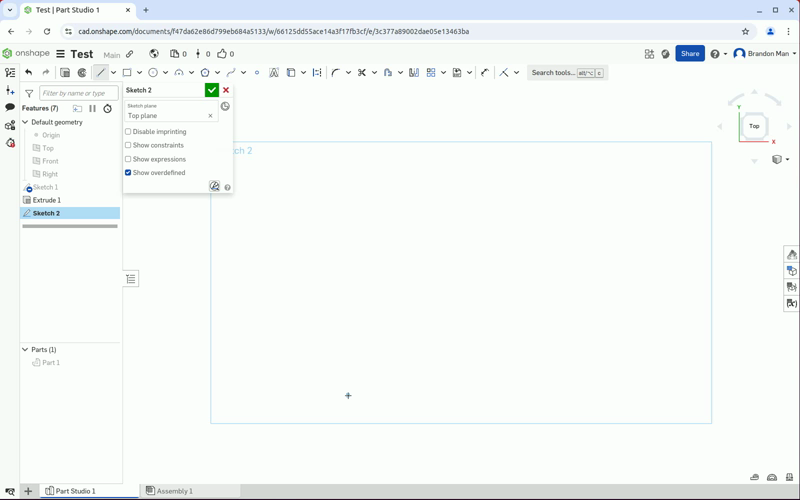
key_down(shift)
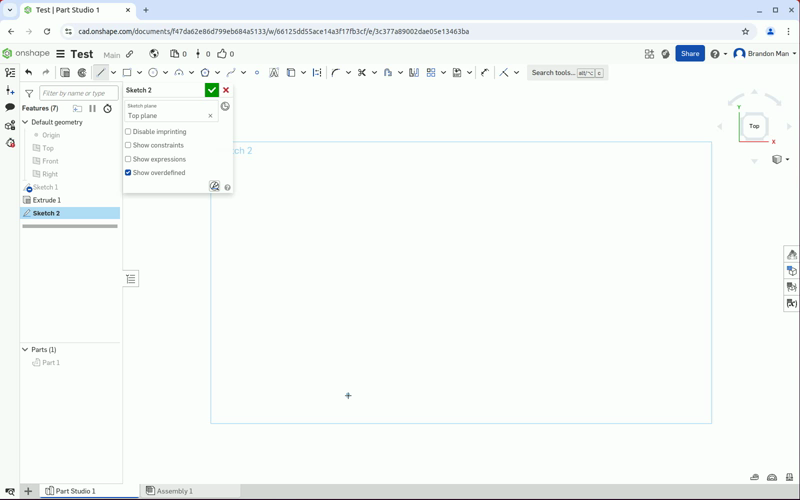
mouse_move(572, 395)
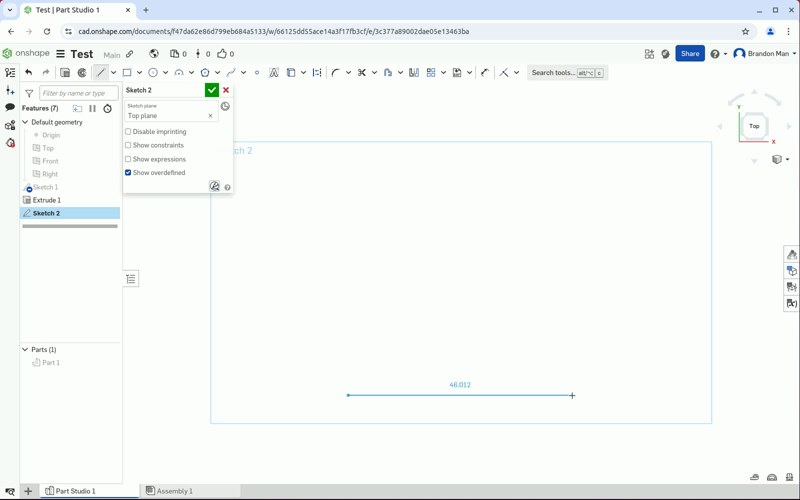
click(572, 395)
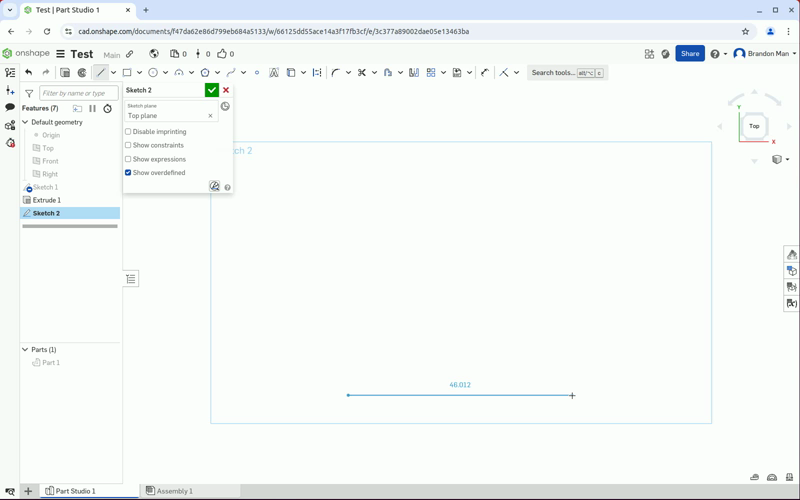
key_up(shift)
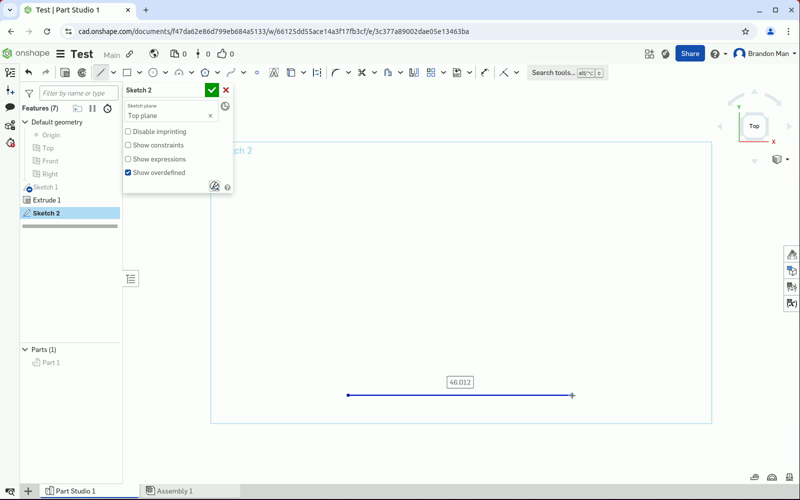
key_down(shift)
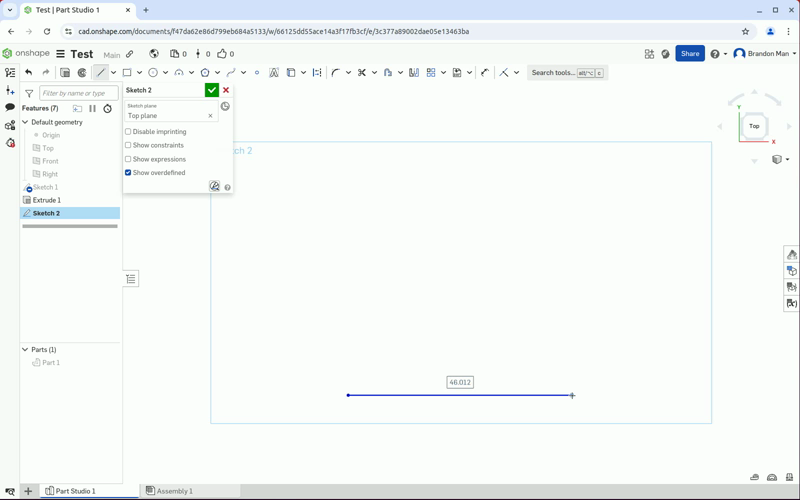
mouse_move(572, 171)
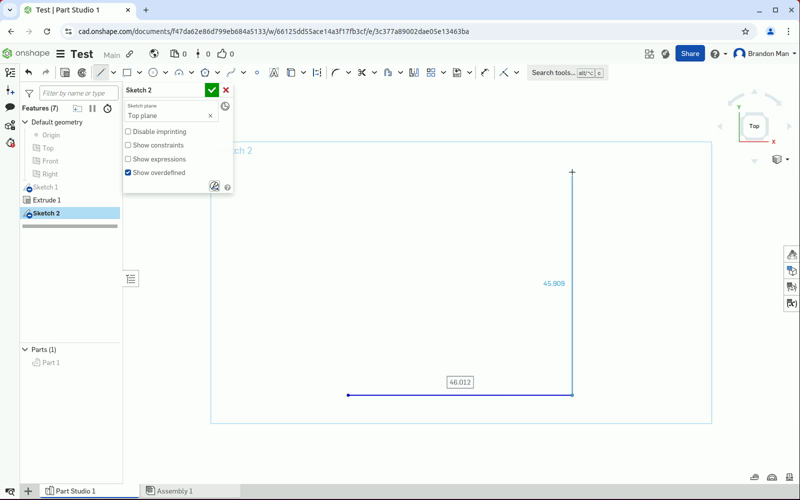
click(572, 171)
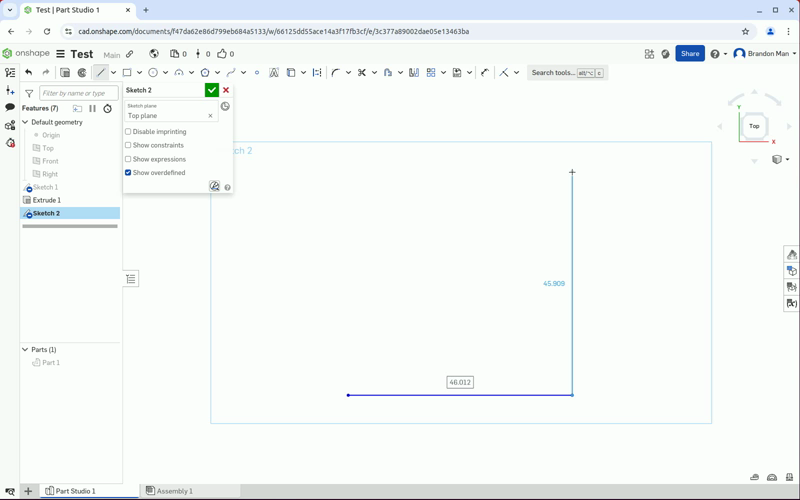
key_up(shift)
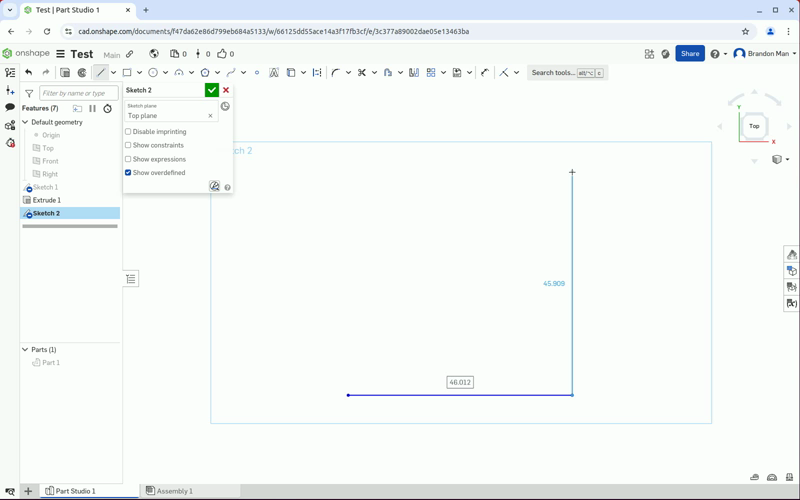
key_down(shift)
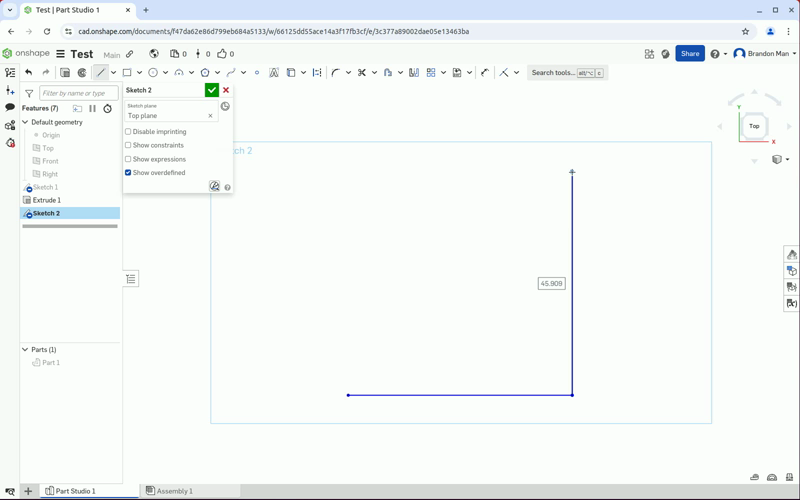
mouse_move(348, 171)
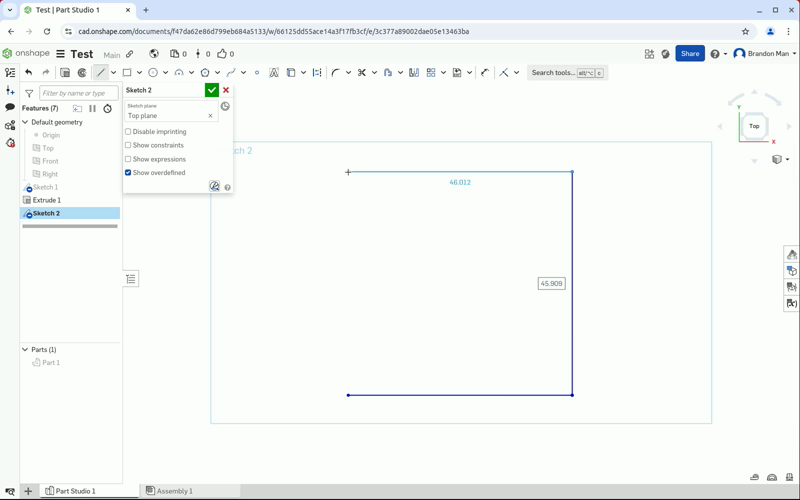
click(348, 171)
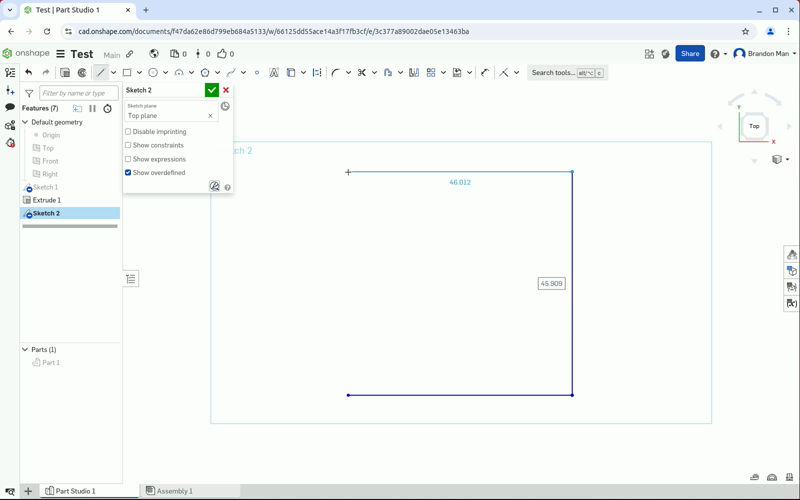
key_up(shift)
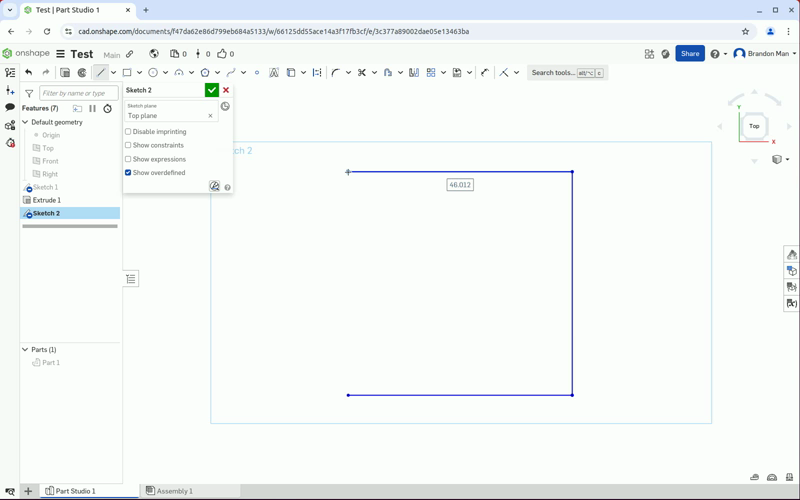
key_down(shift)
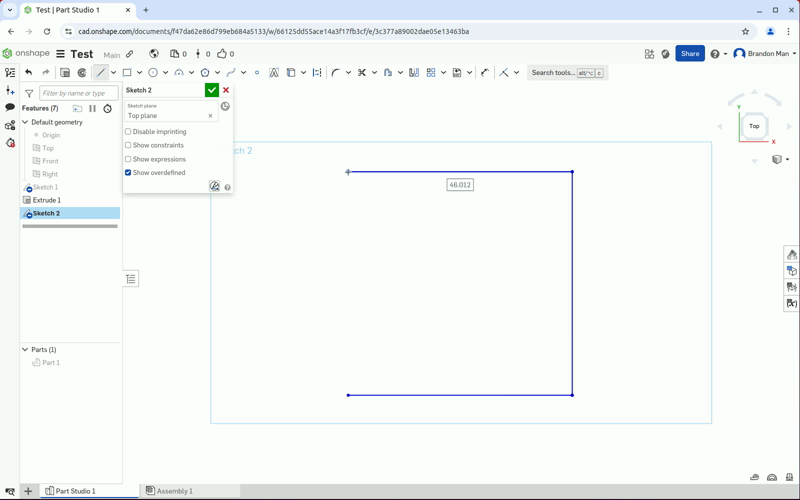
mouse_move(348, 395)
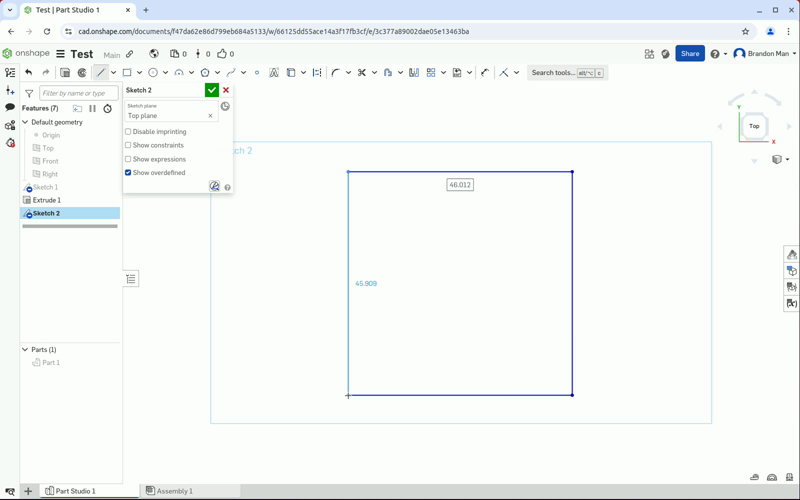
key_up(shift)
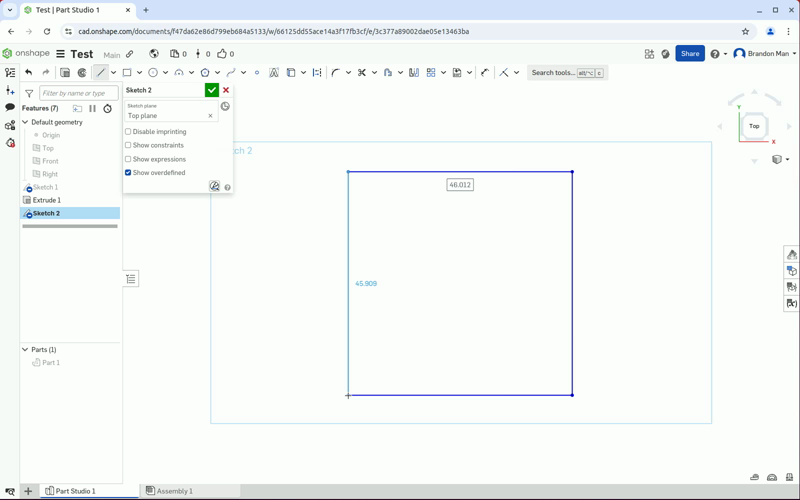
click(348, 395)
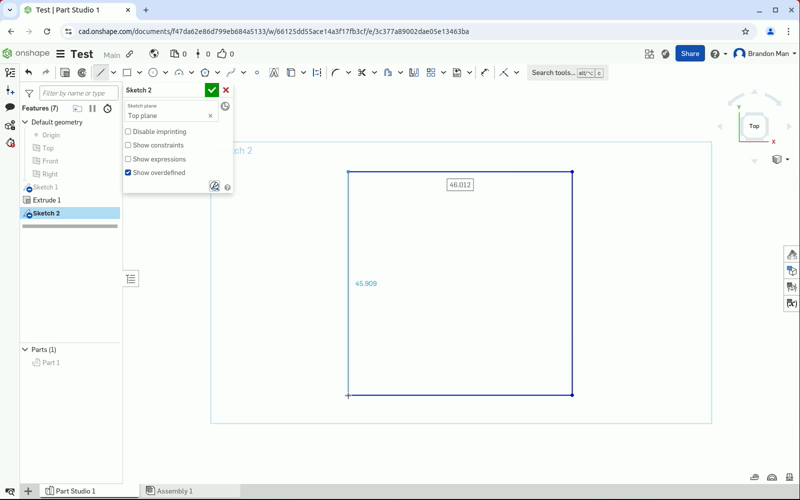
key(esc)
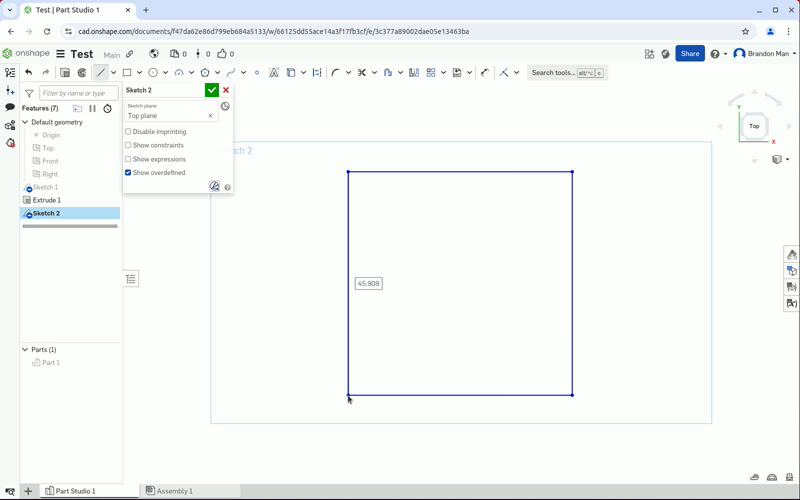
mouse_move(462, 324)
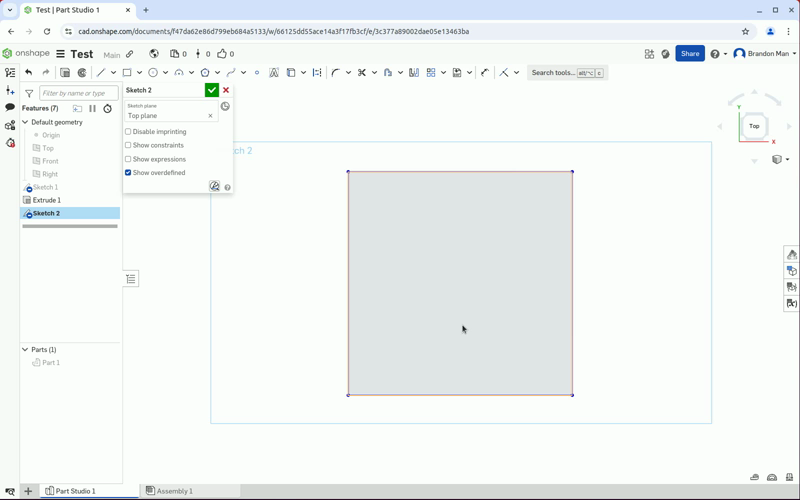
click(462, 324)
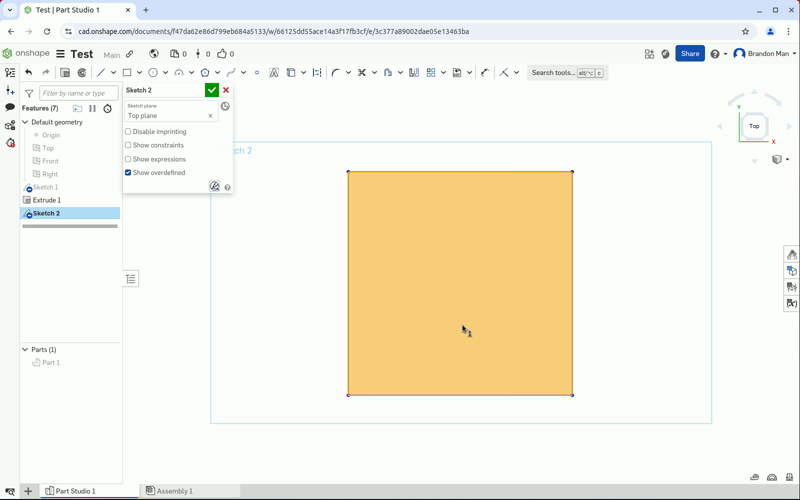
mouse_move(73, 352)
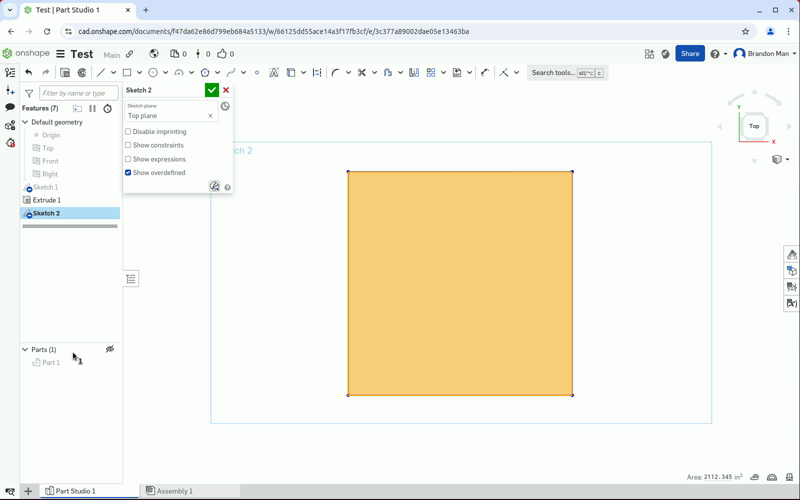
key(shift+y)
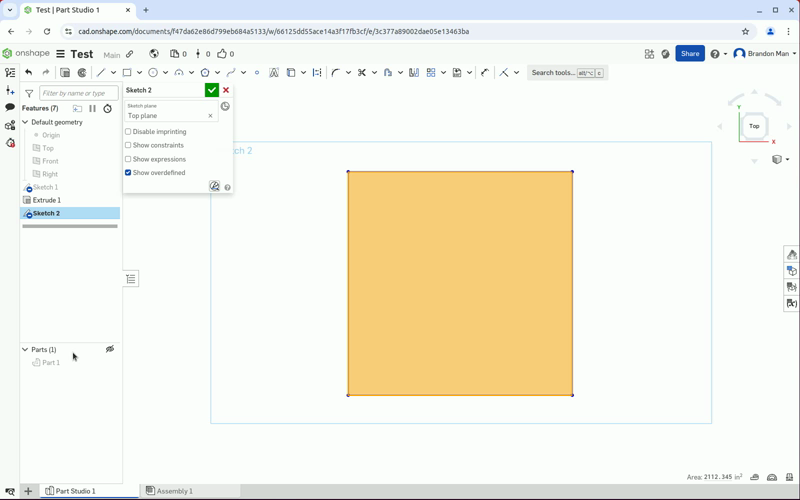
key(shift+e)
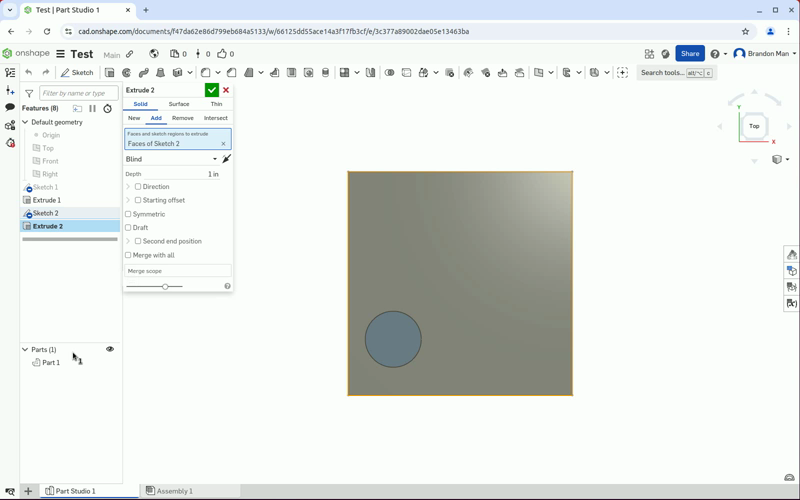
mouse_move(143, 106)
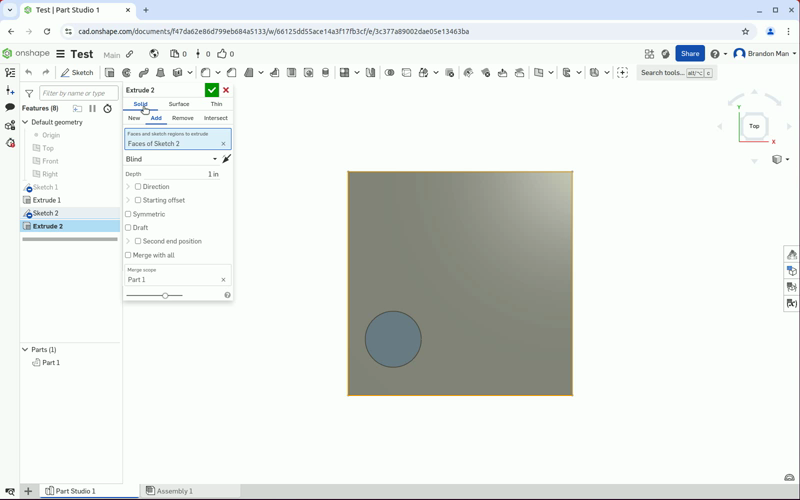
click(143, 106)
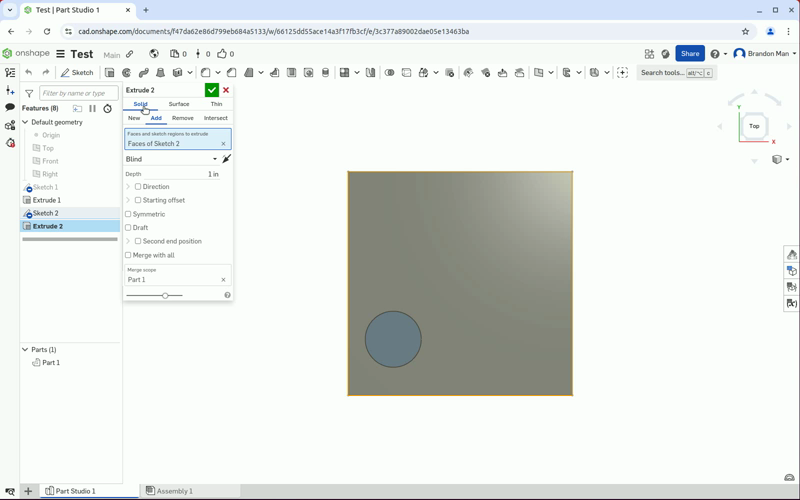
mouse_move(137, 120)
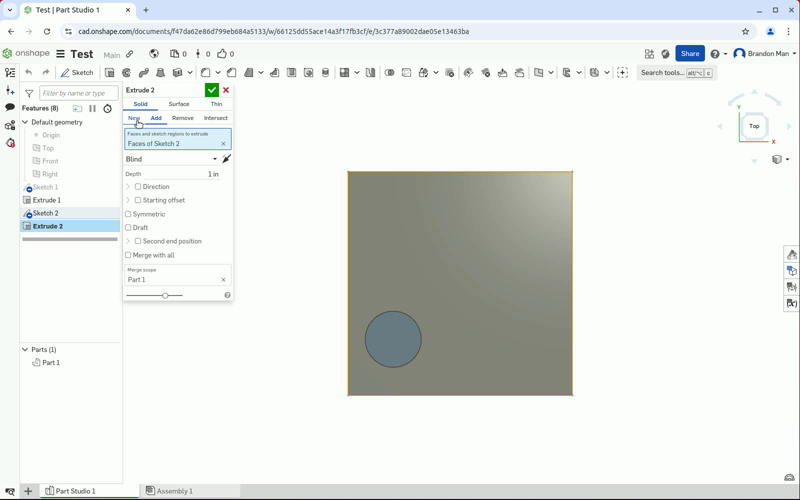
click(137, 120)
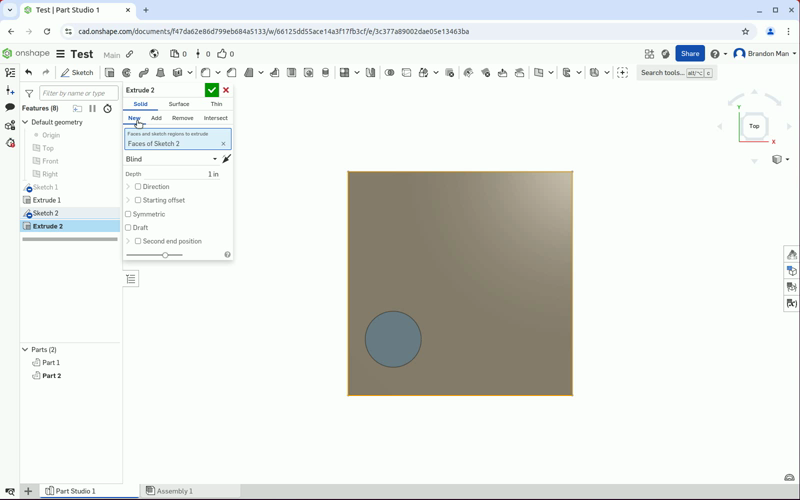
key(tab, 4)
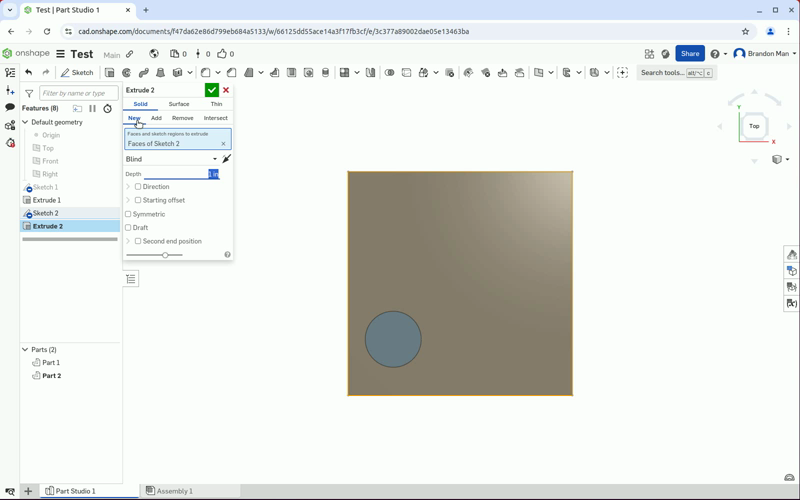
text(-18.535)
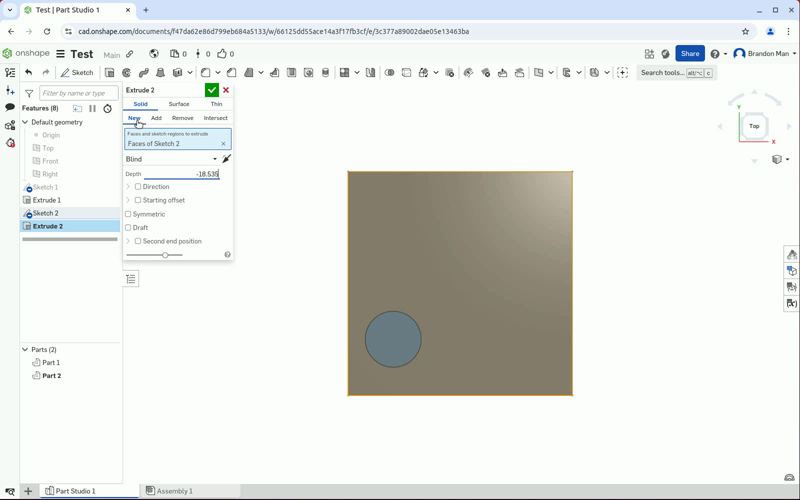
key(enter)
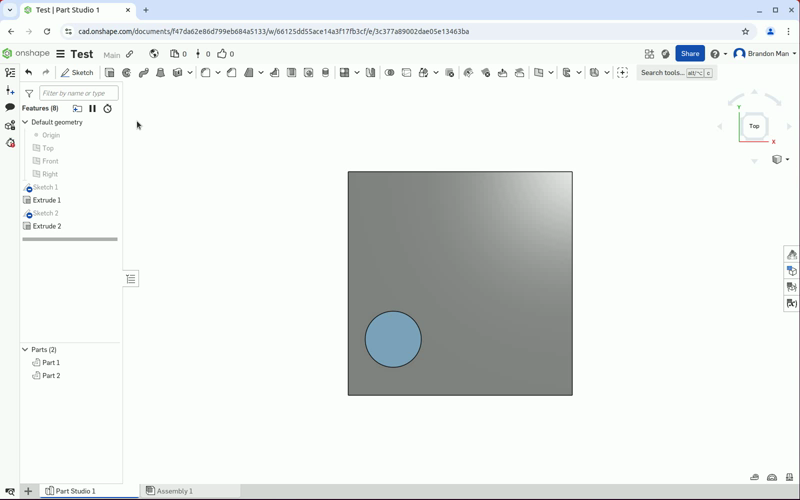
key(shift+h)
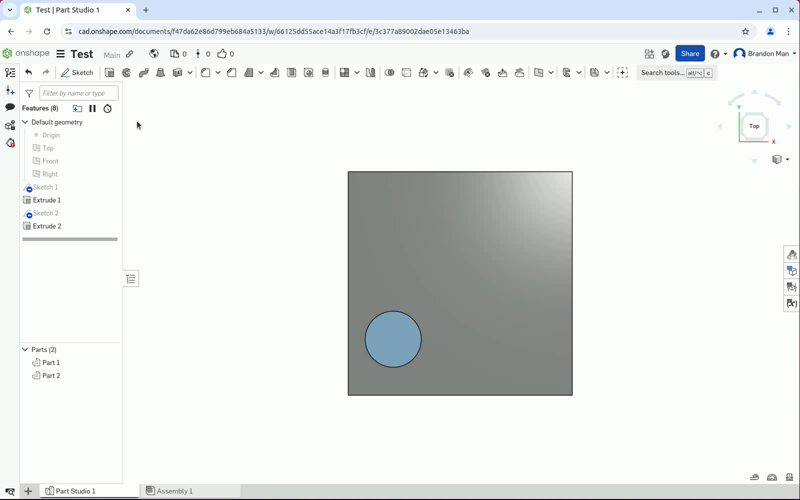
key(shift+h)
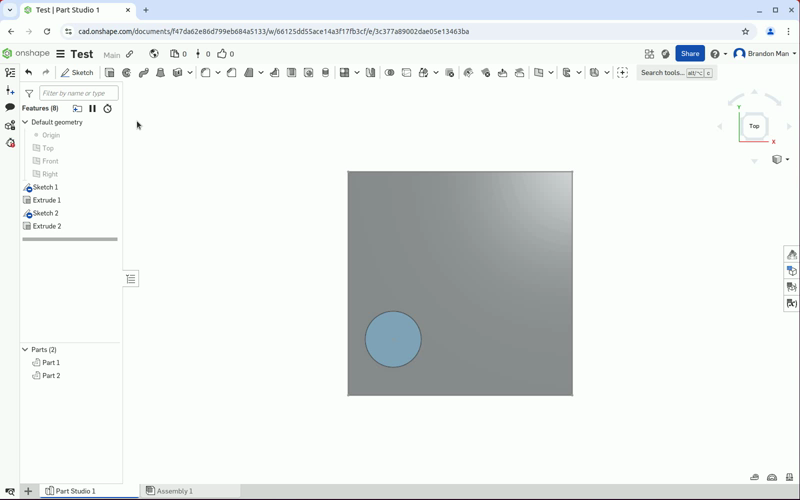
key(shift+7)
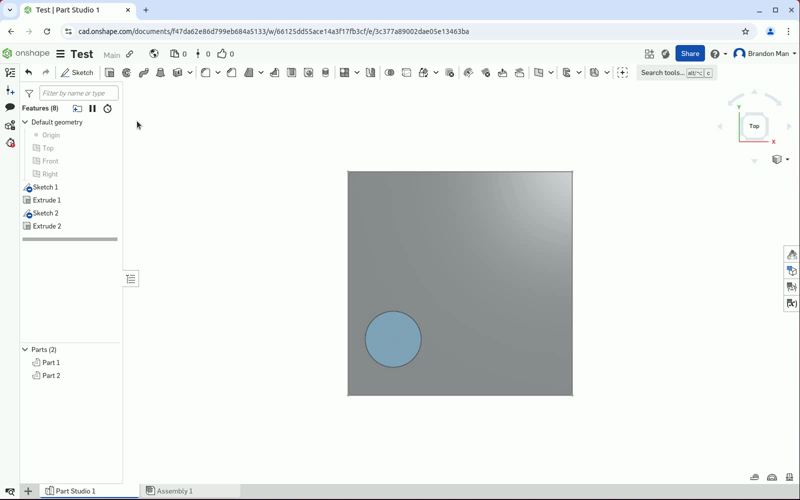
key(up, 3)
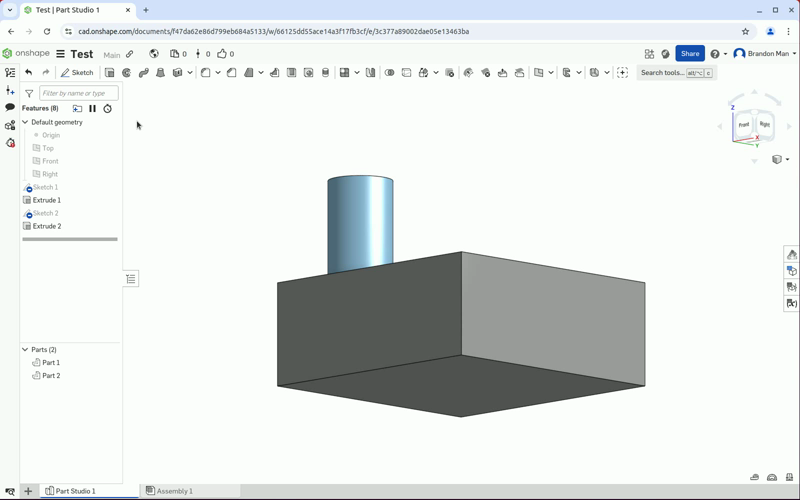
key(left, 3)
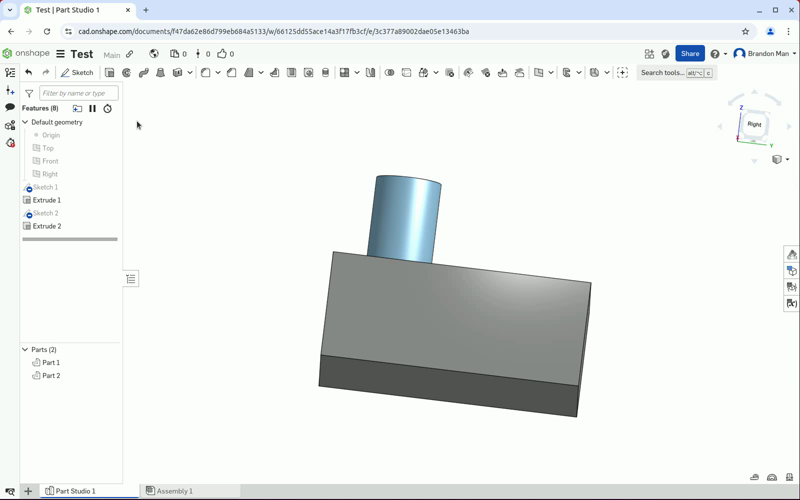
key(right, 3)
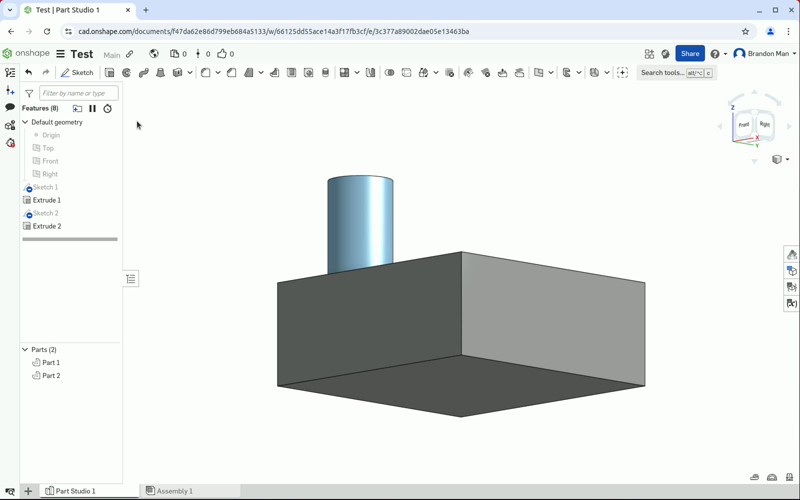
key(down, 3)
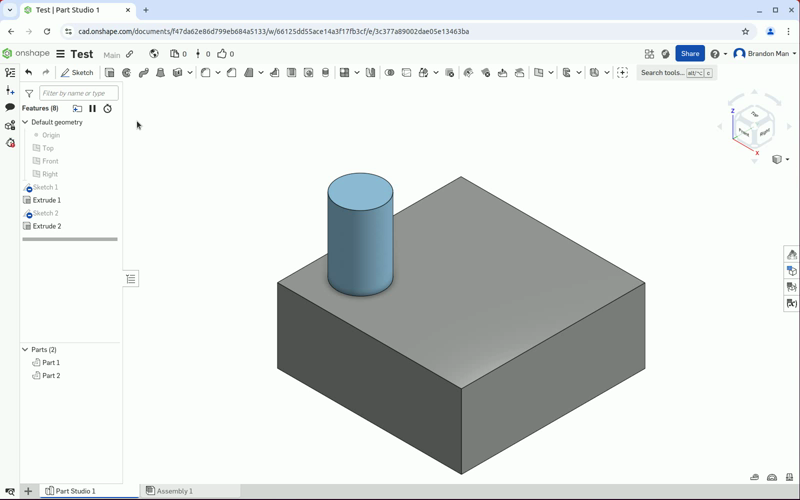
mouse_move(73, 189)
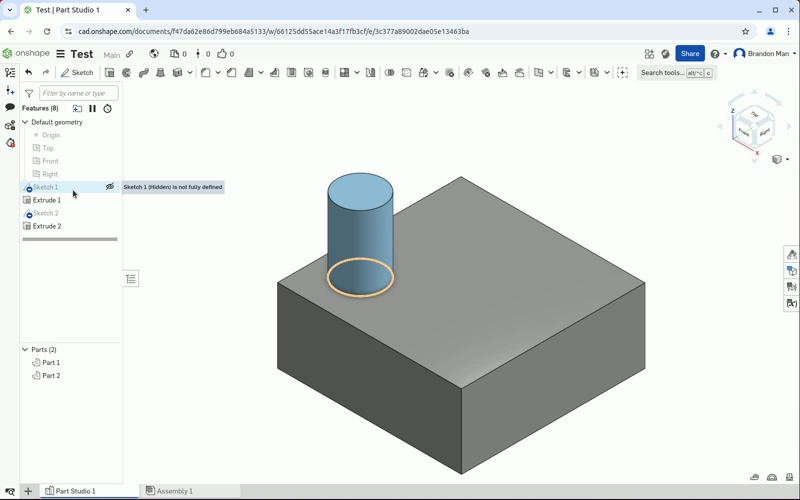
click(73, 189)